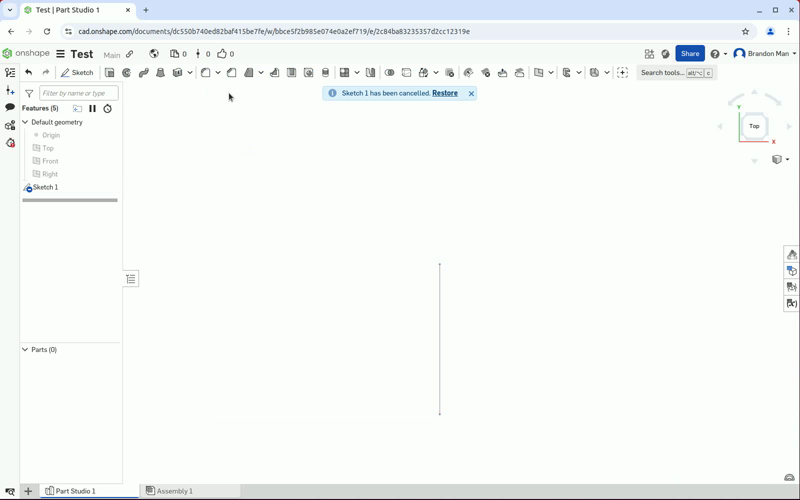
key(shift+h)
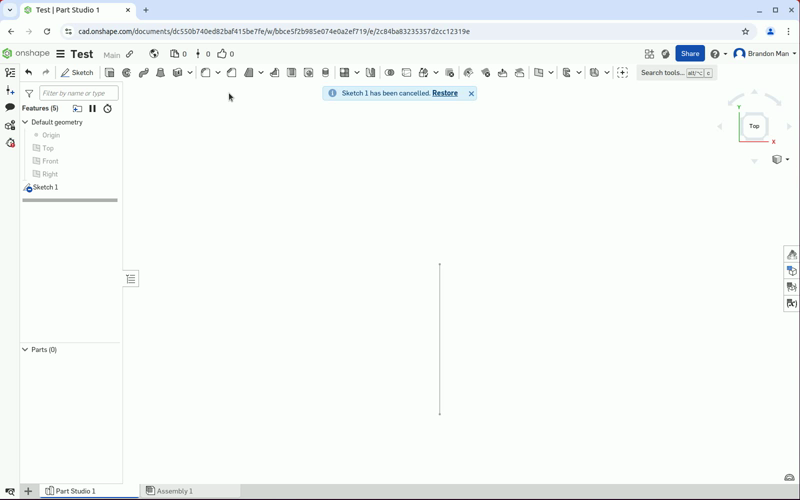
key(shift+s)
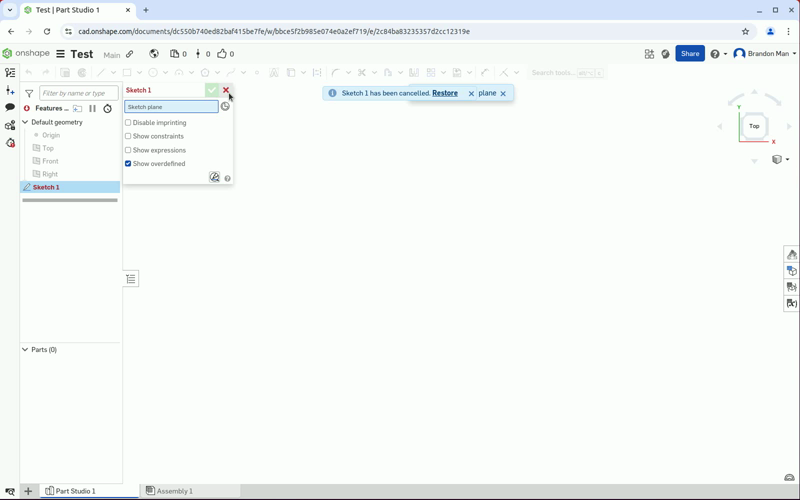
mouse_move(73, 150)
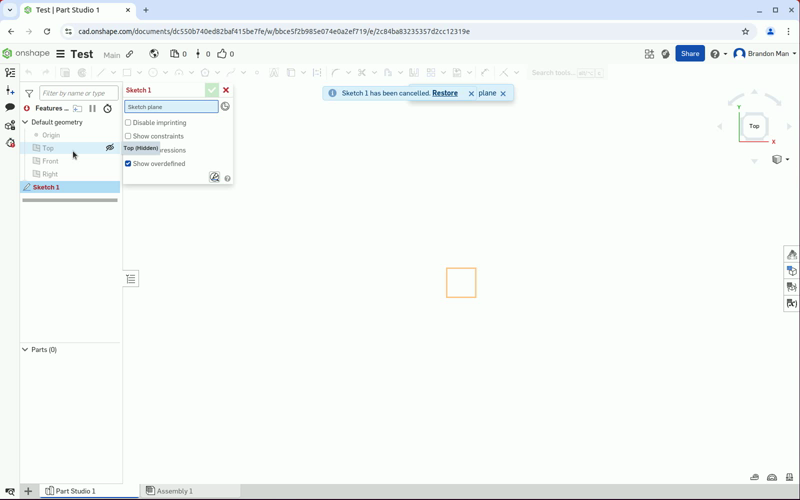
click(73, 150)
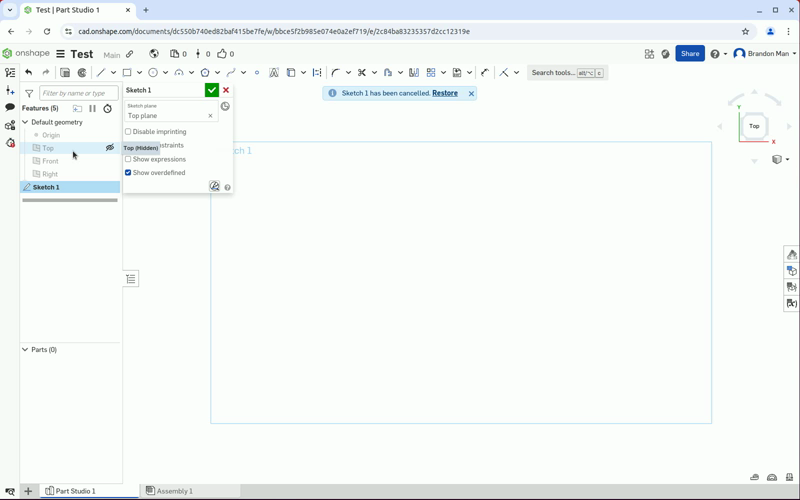
mouse_move(73, 352)
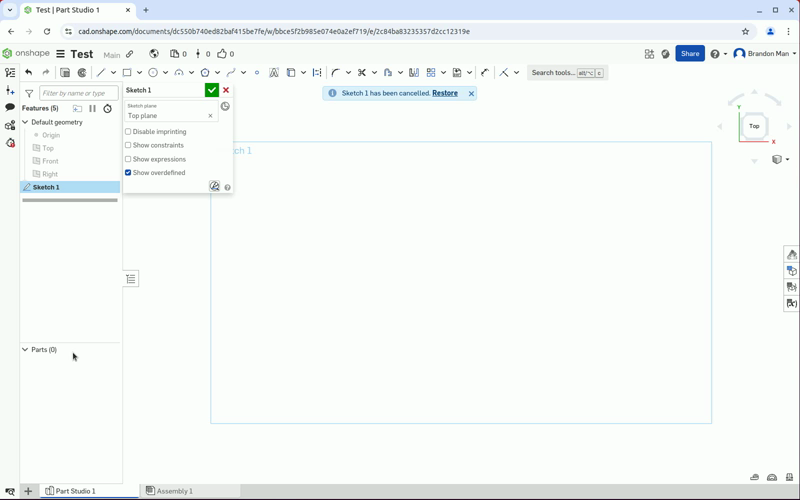
key(y)
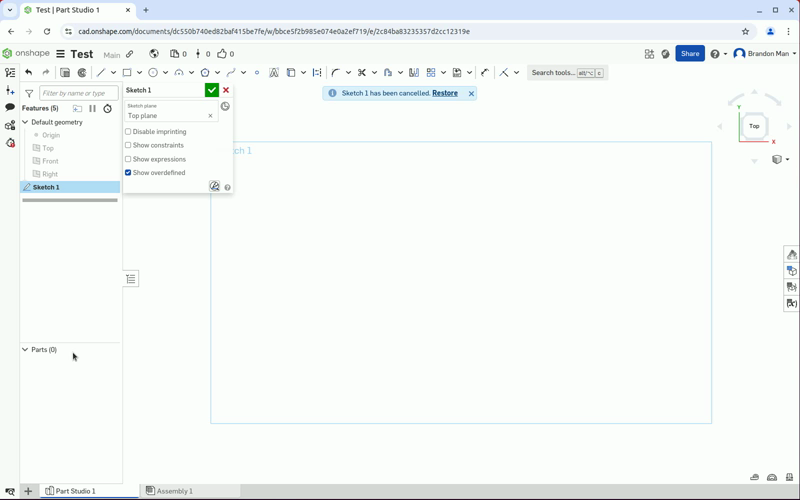
key(l)
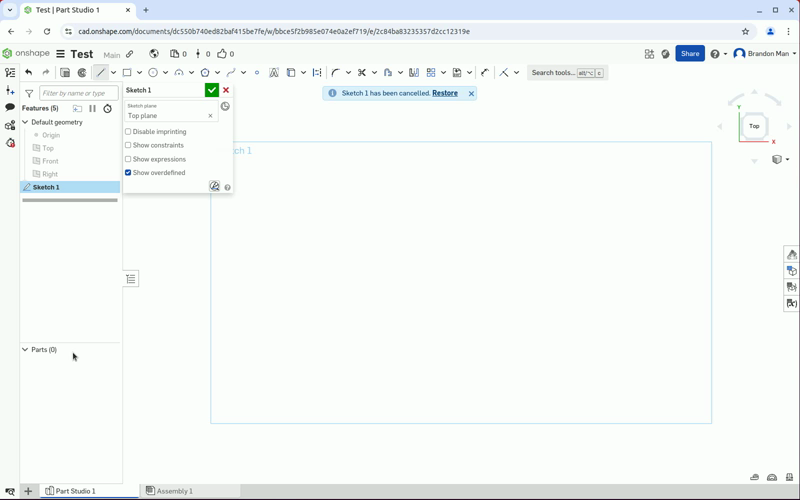
key_down(shift)
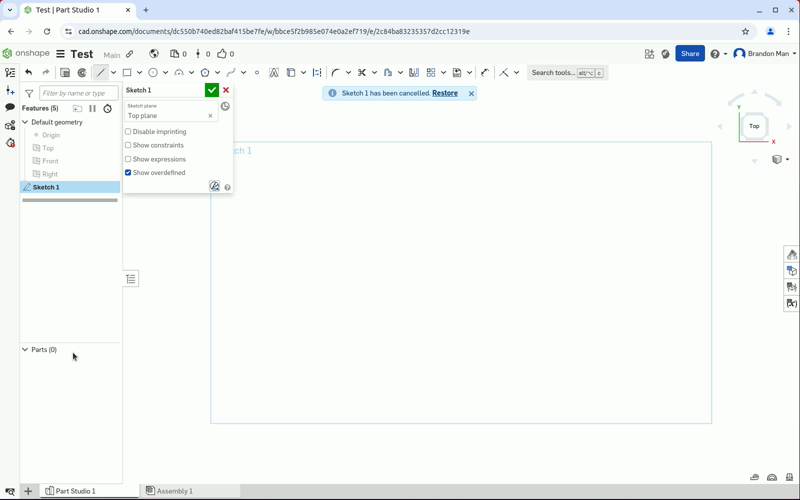
mouse_move(370, 355)
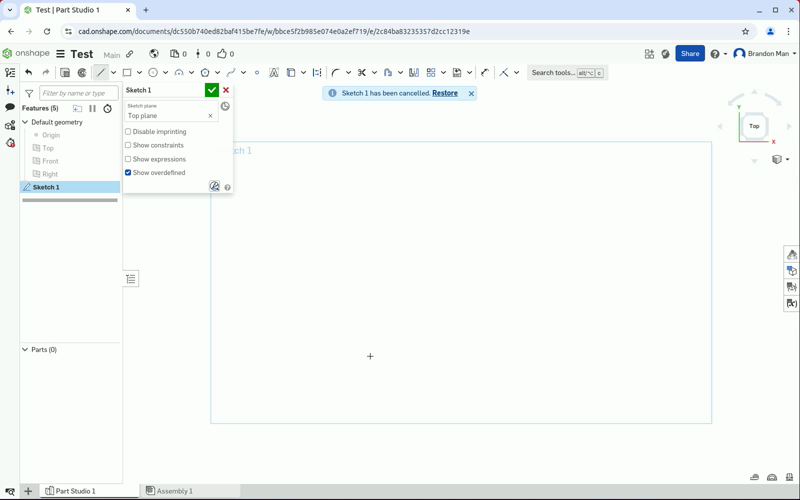
click(370, 355)
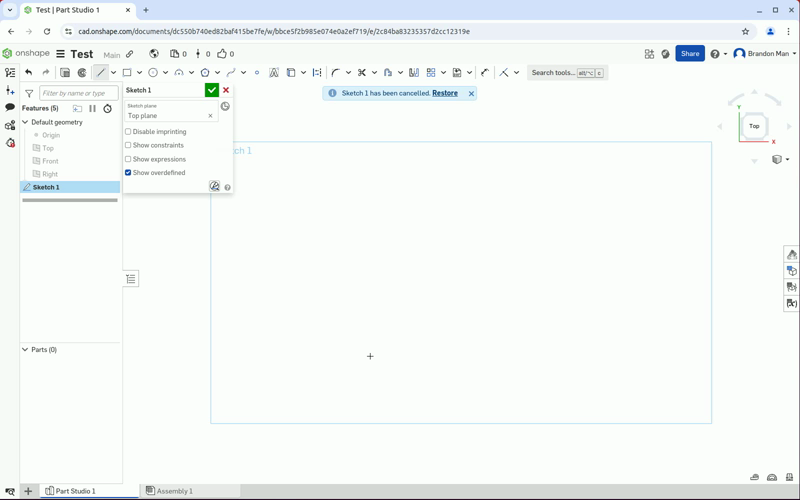
key_up(shift)
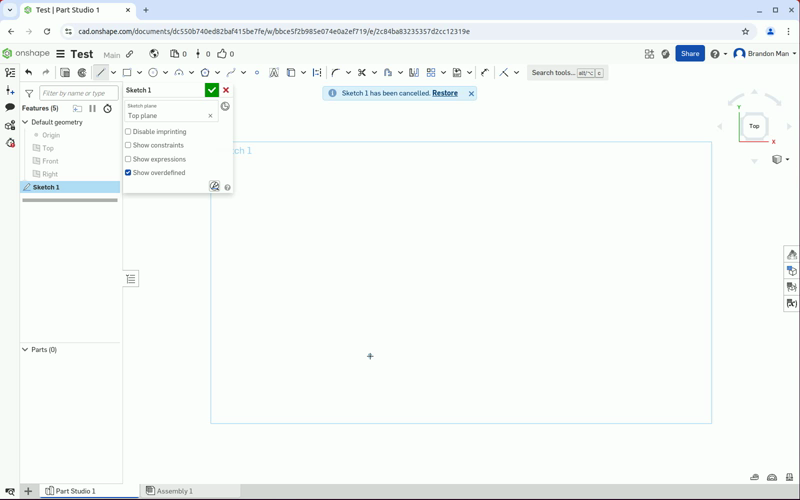
key_down(shift)
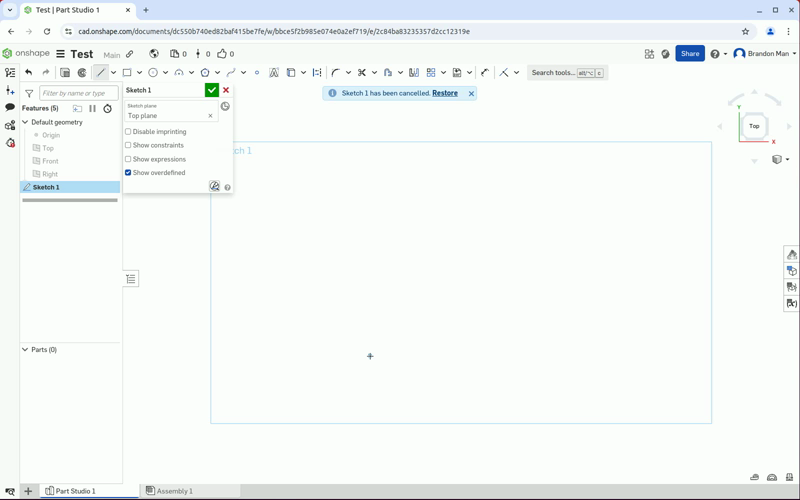
mouse_move(532, 355)
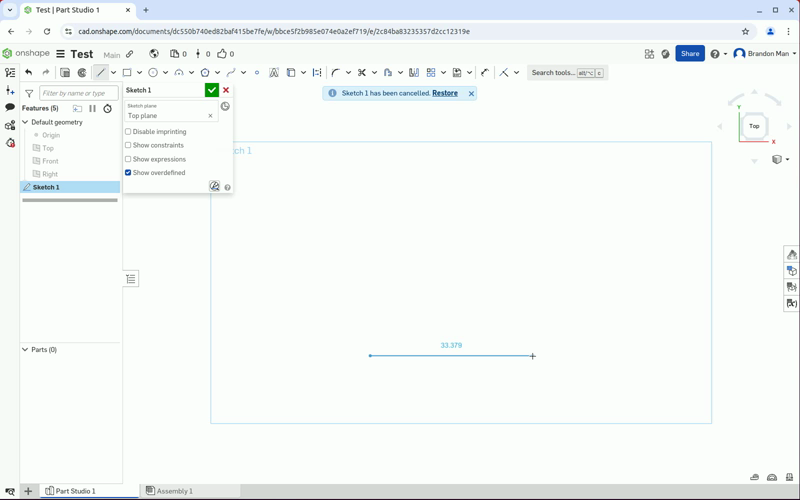
click(532, 355)
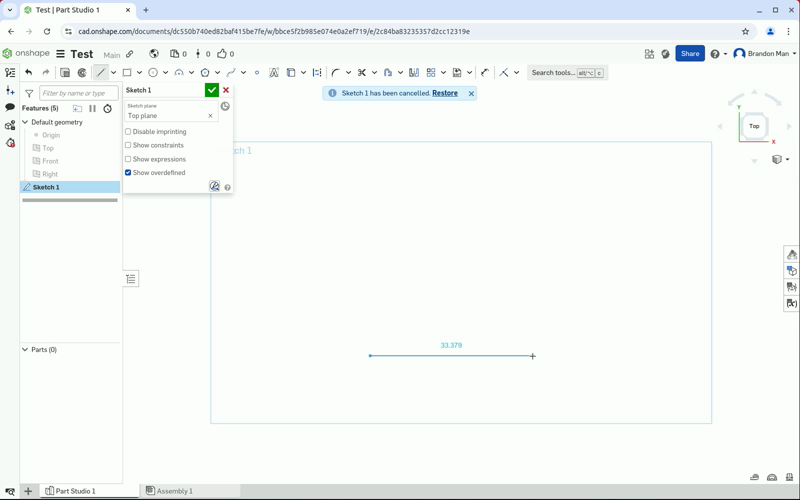
key_up(shift)
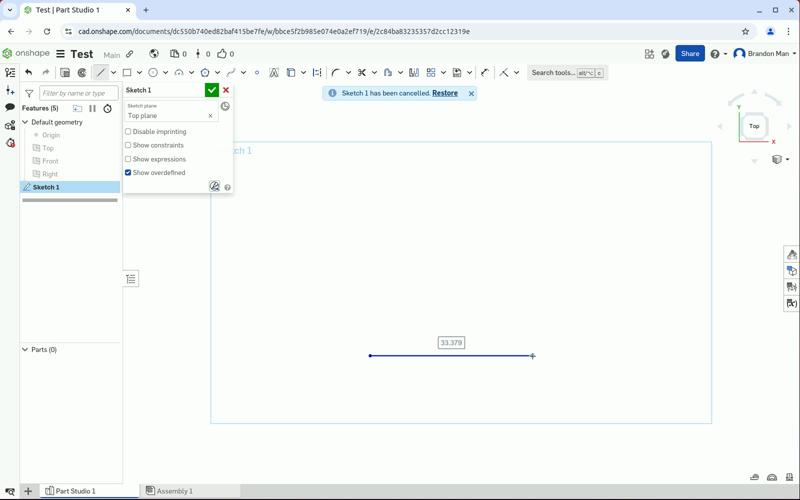
key_down(shift)
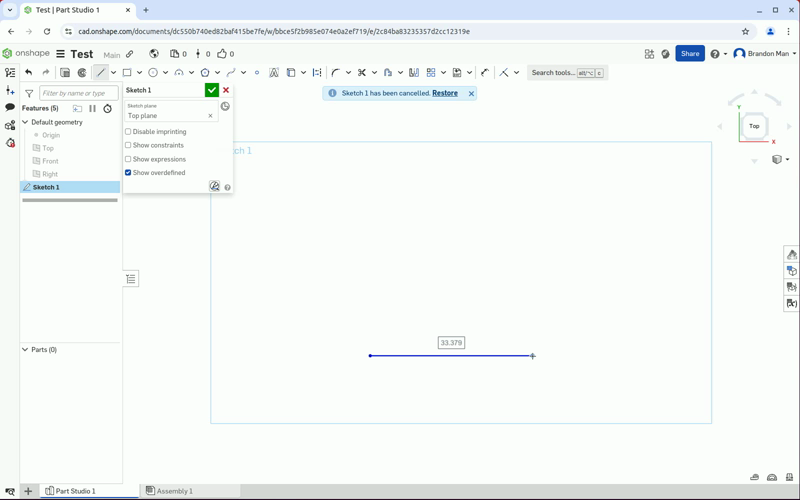
mouse_move(532, 227)
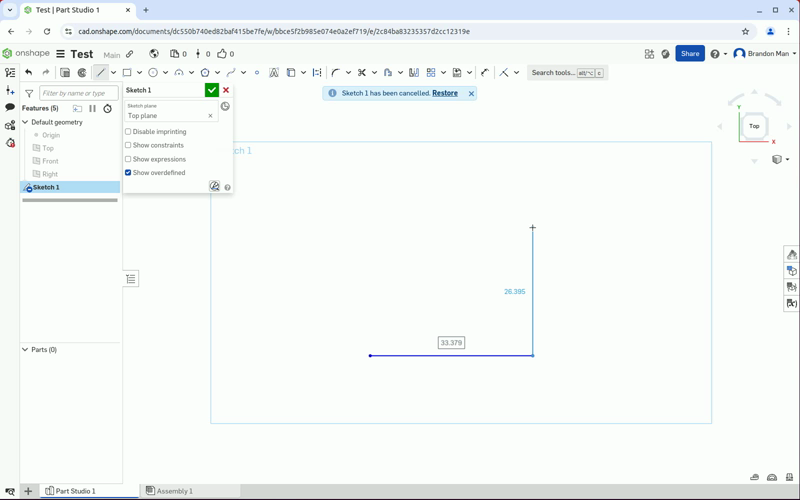
click(532, 227)
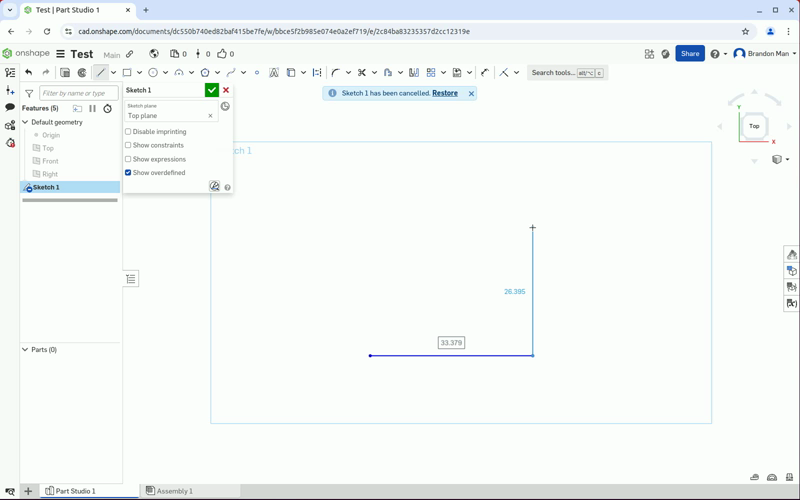
key_up(shift)
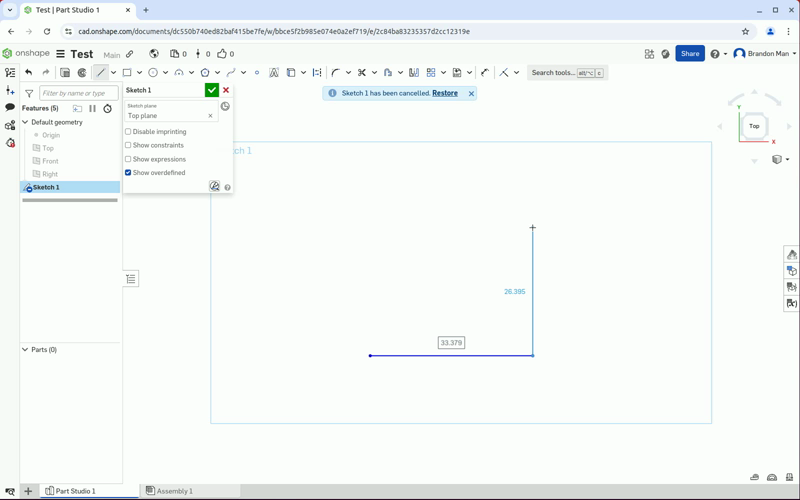
key_down(shift)
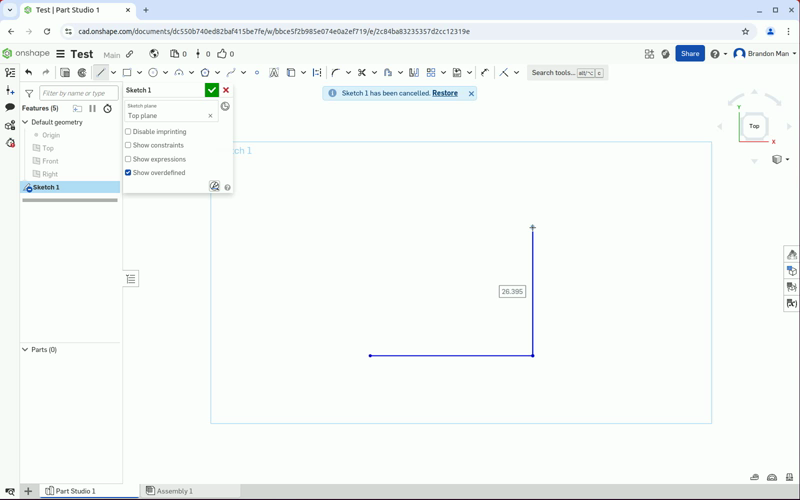
mouse_move(370, 227)
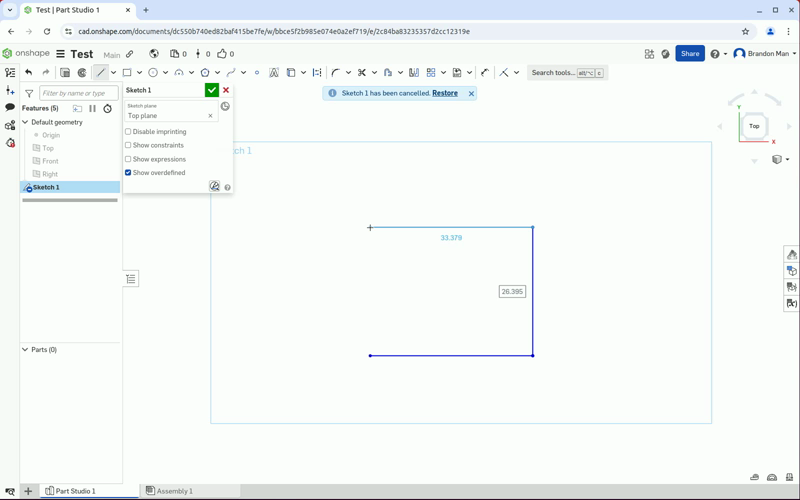
click(370, 227)
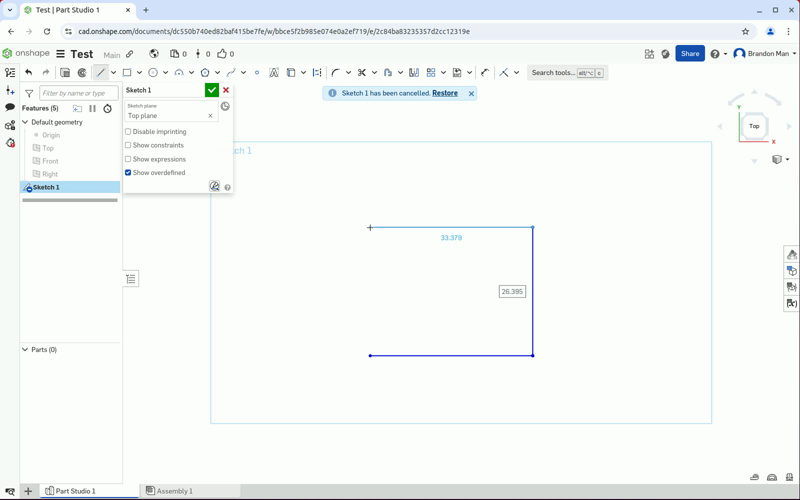
key_up(shift)
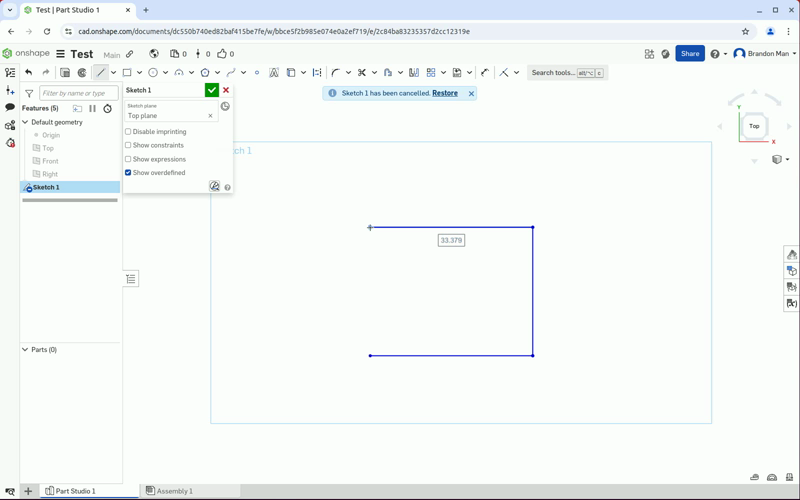
key_down(shift)
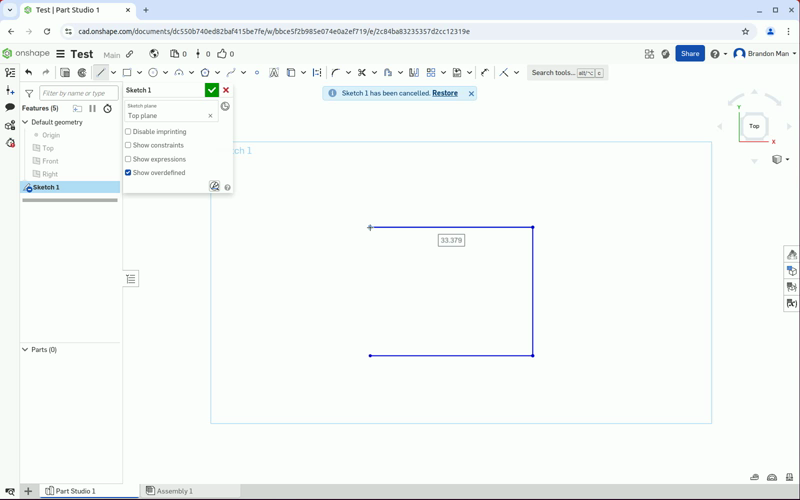
mouse_move(370, 355)
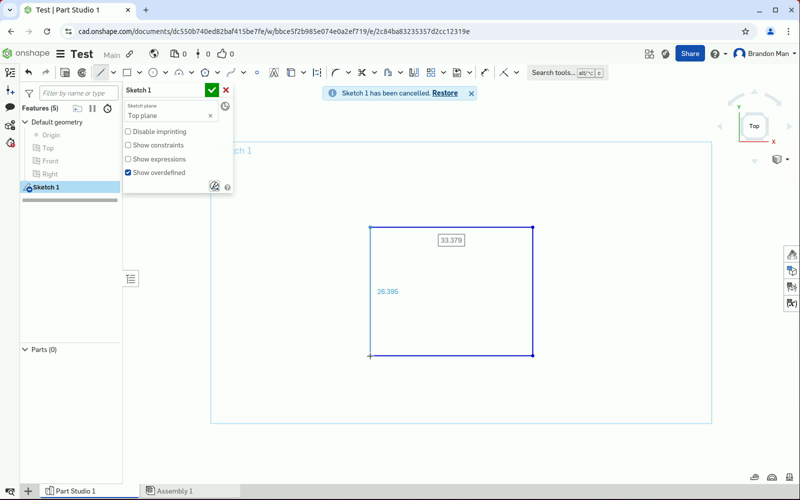
key_up(shift)
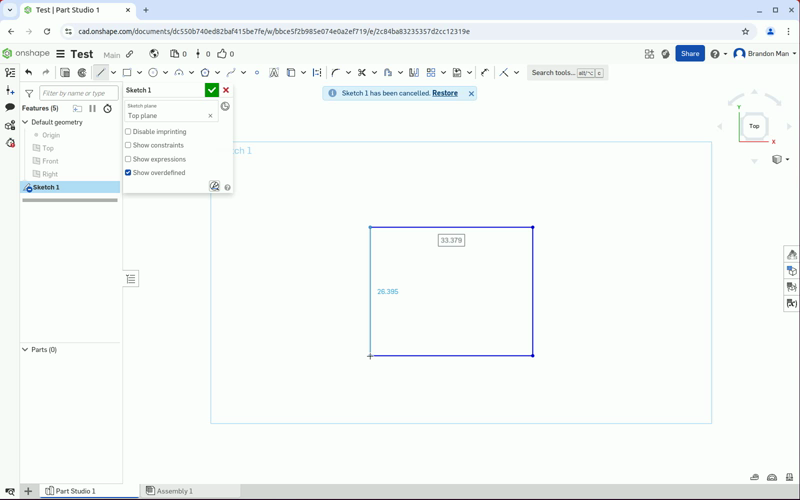
click(370, 355)
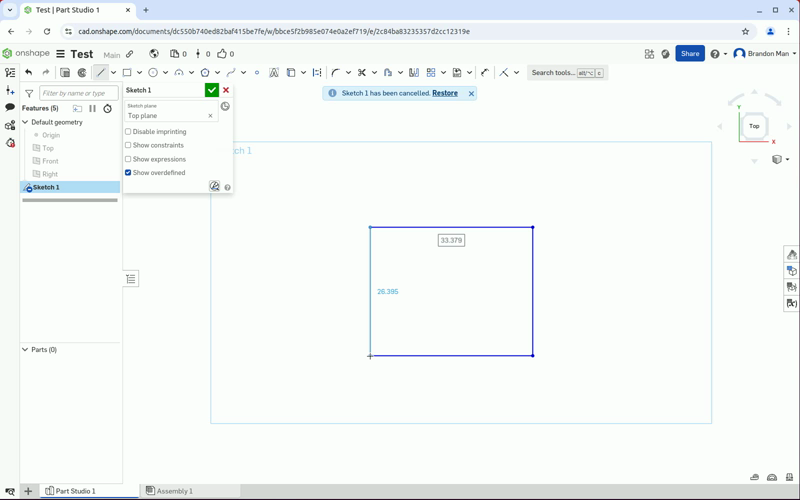
key(esc)
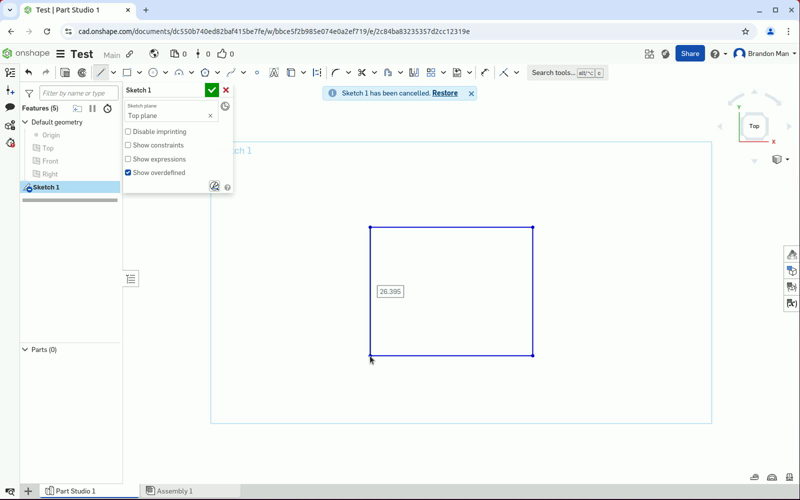
mouse_move(492, 292)
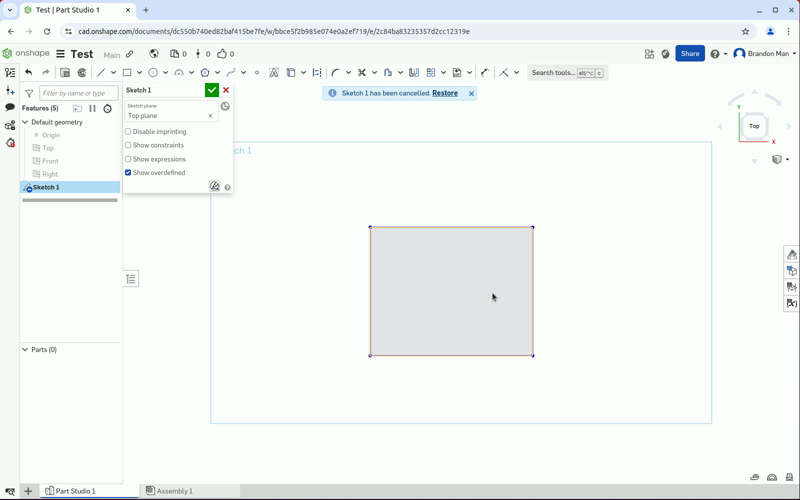
click(492, 292)
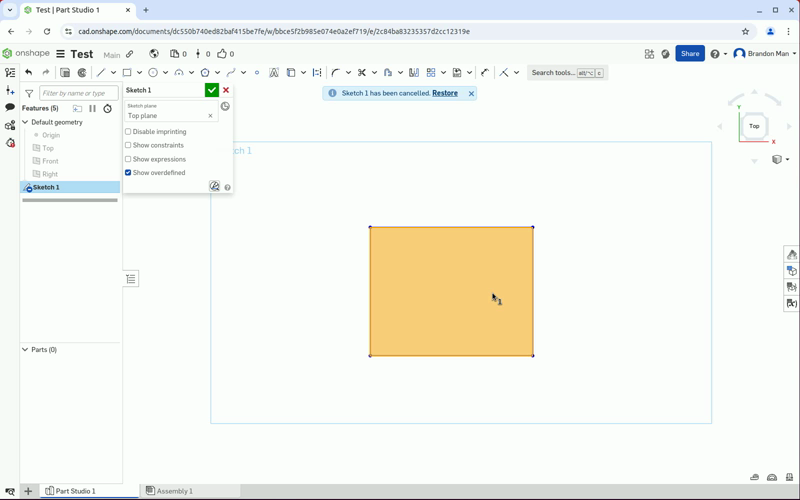
mouse_move(73, 352)
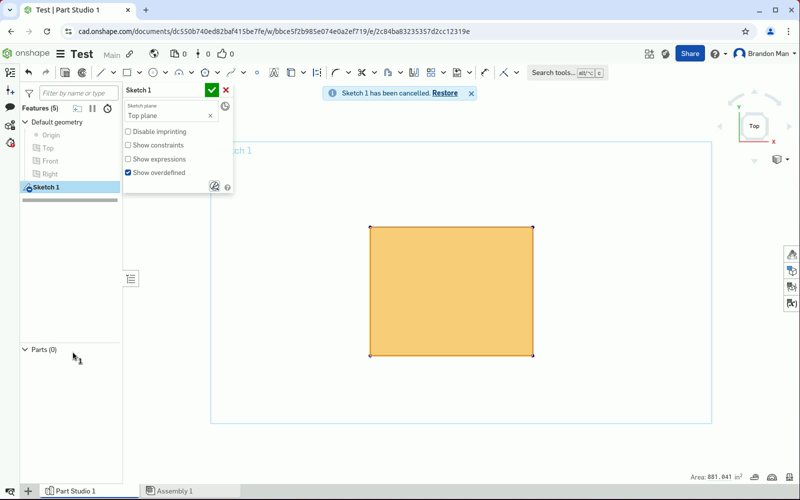
key(shift+y)
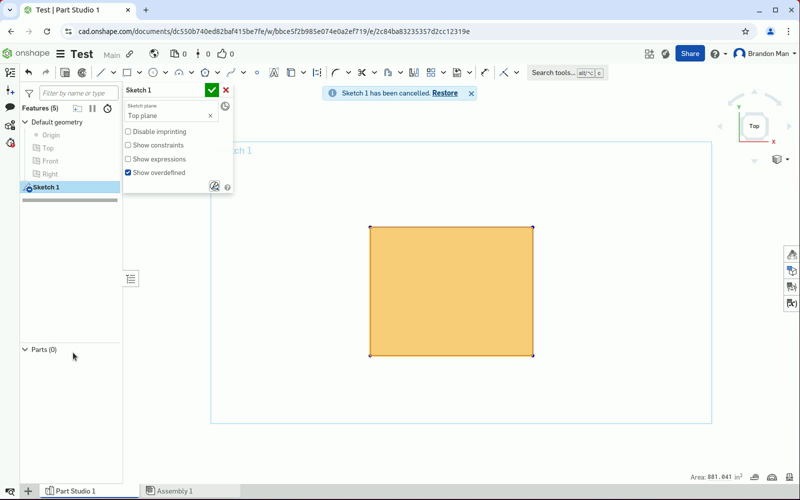
key(shift+e)
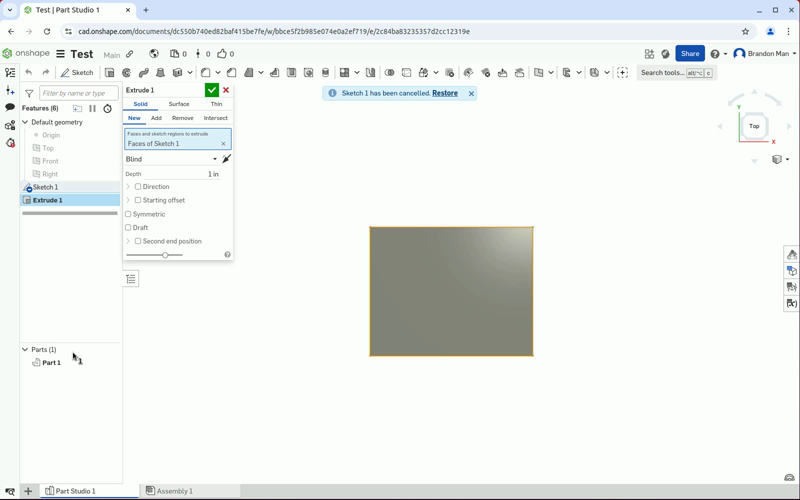
mouse_move(143, 106)
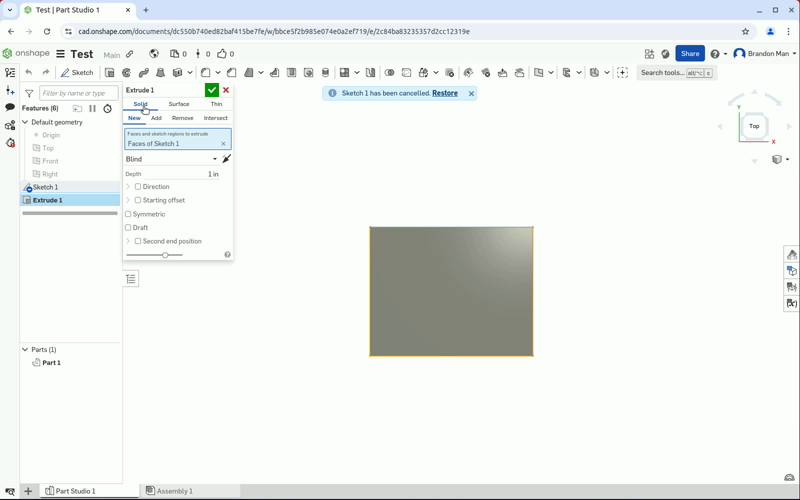
click(143, 106)
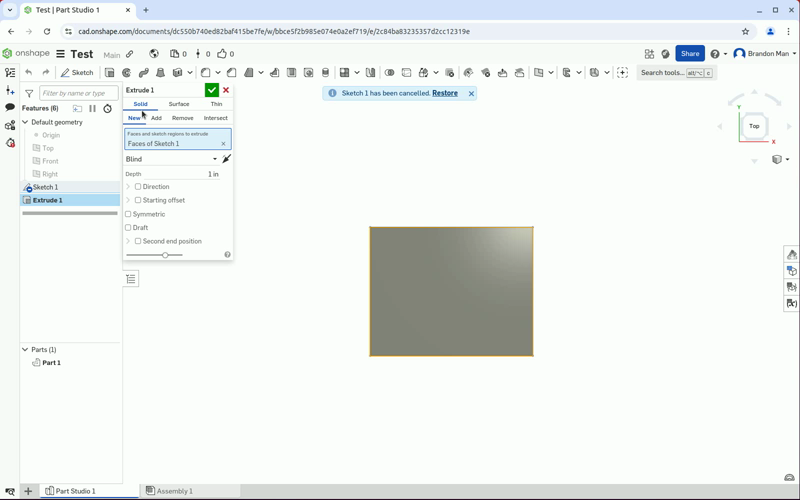
mouse_move(137, 120)
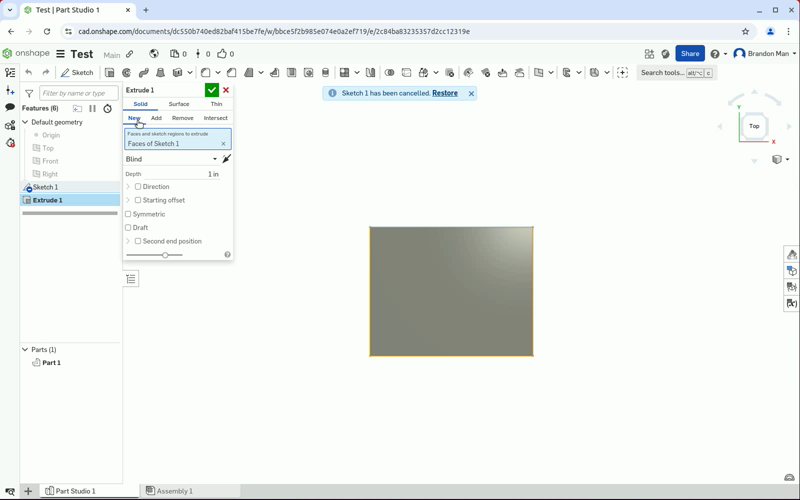
click(137, 120)
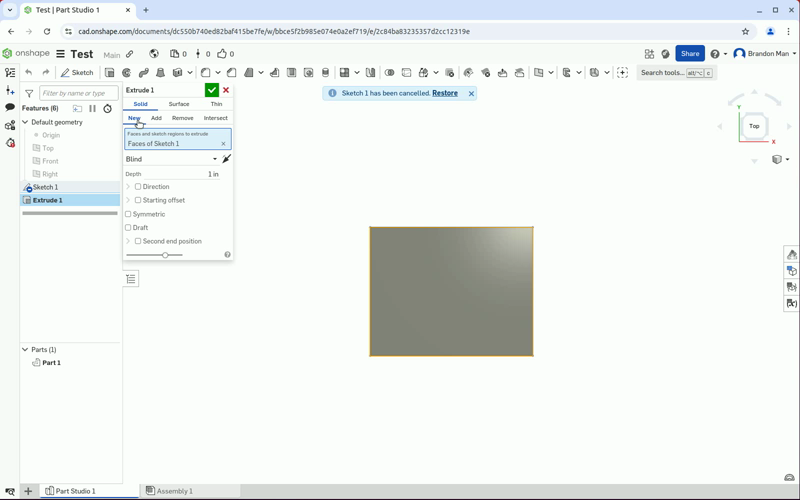
key(tab, 4)
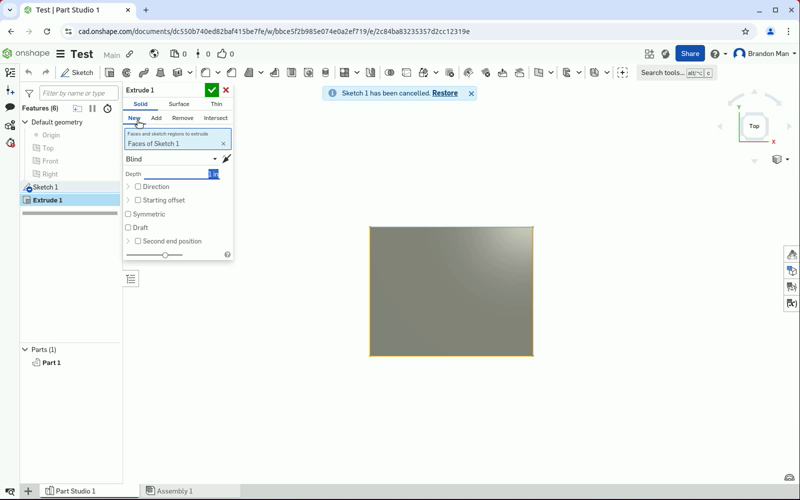
text(4.814)
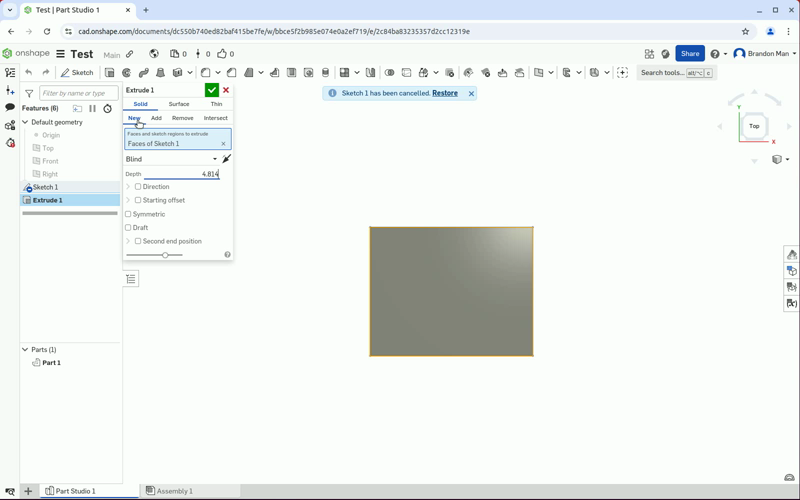
key(enter)
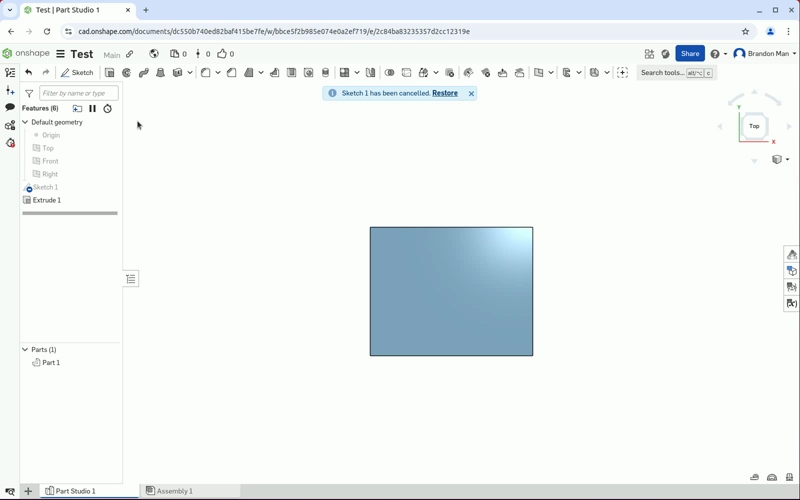
key(shift+h)
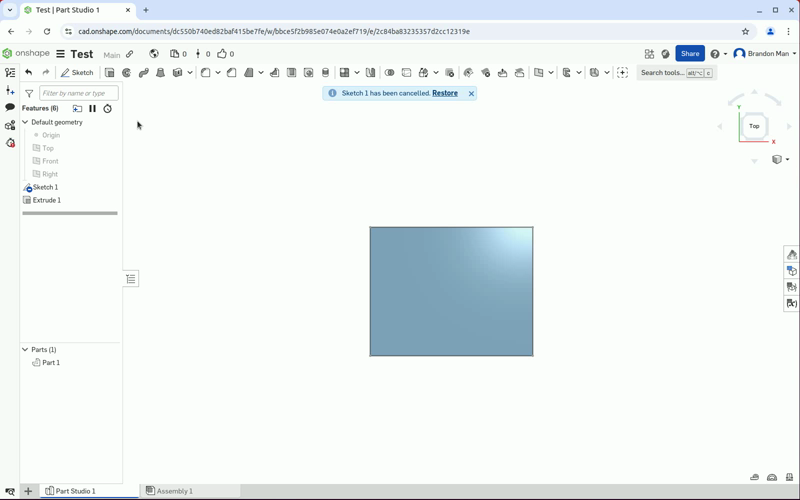
key(shift+h)
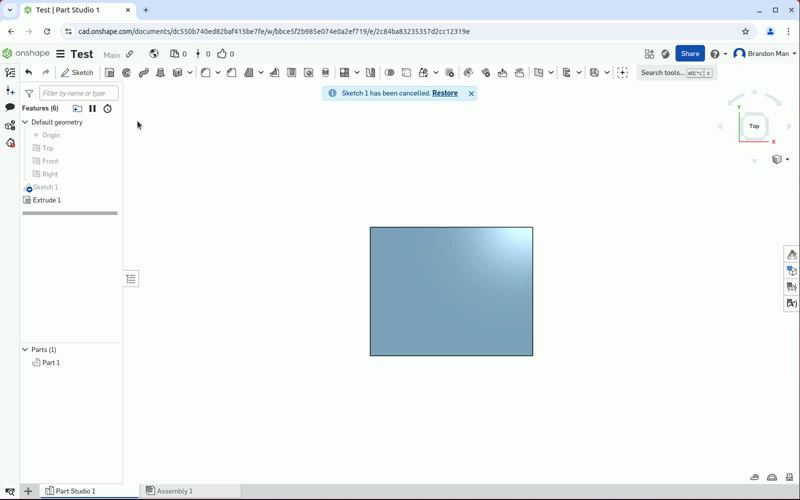
mouse_move(73, 189)
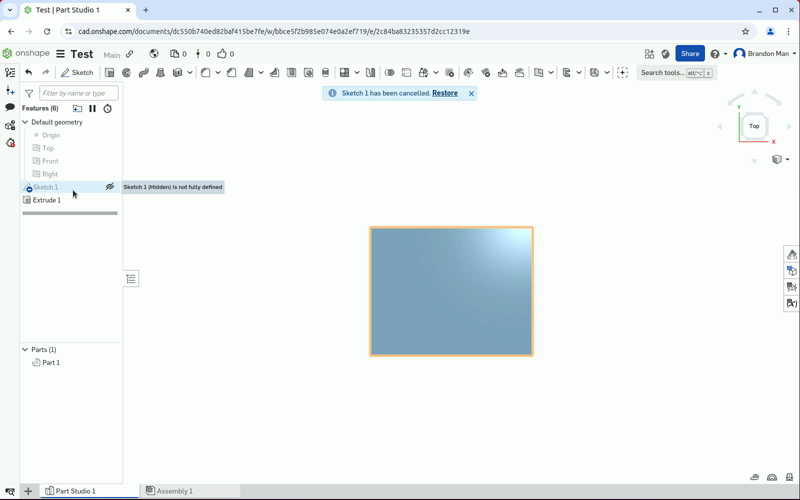
click(73, 189)
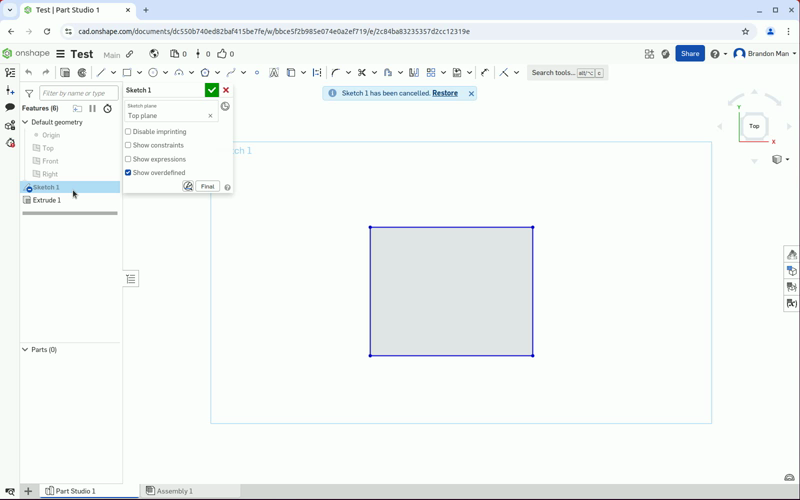
mouse_move(229, 92)
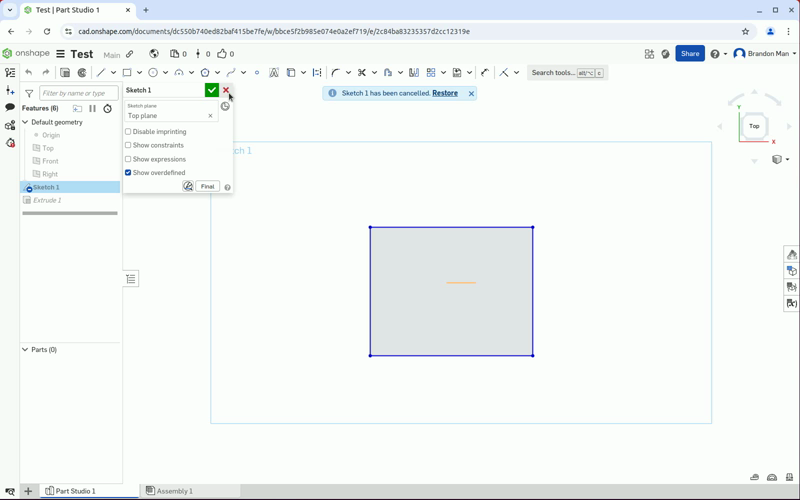
click(229, 92)
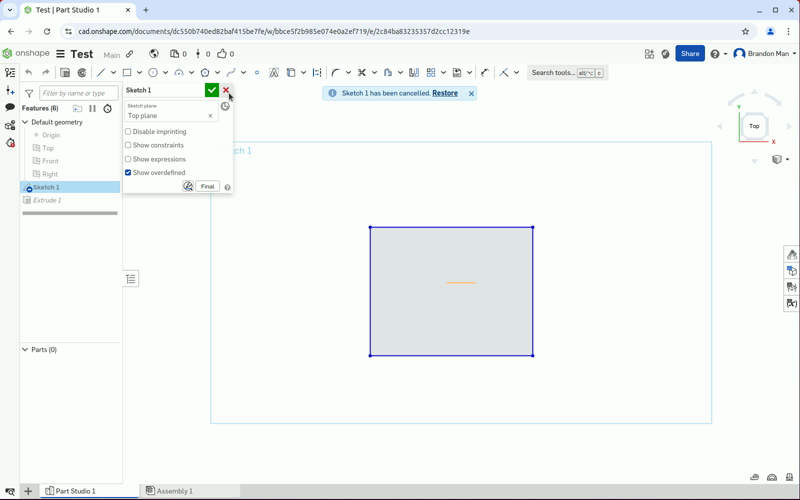
key(shift+s)
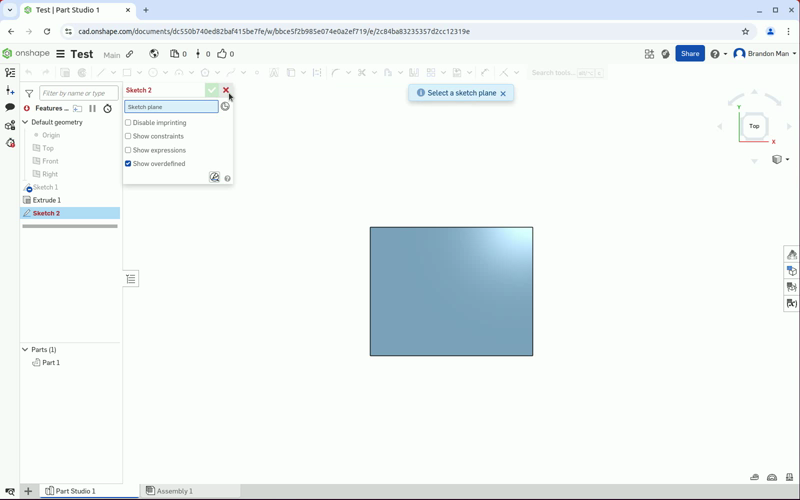
mouse_move(73, 150)
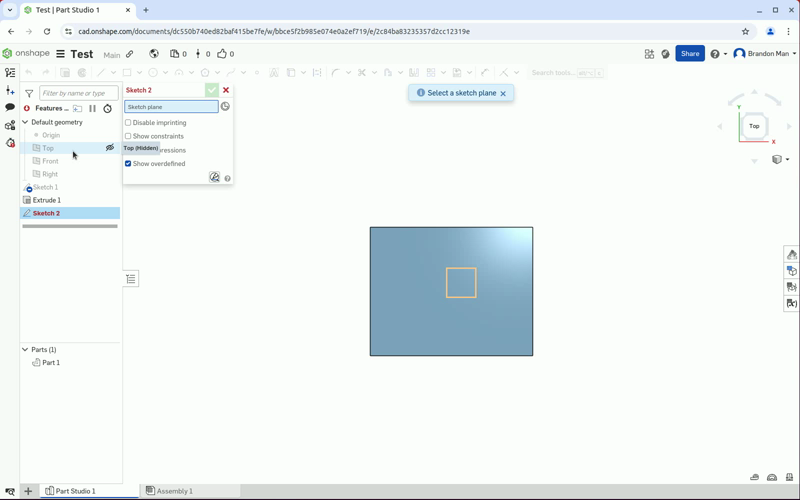
click(73, 150)
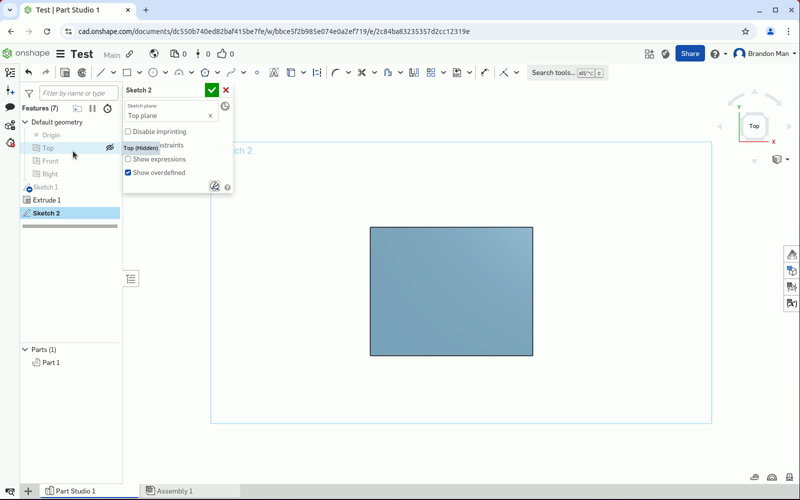
mouse_move(73, 352)
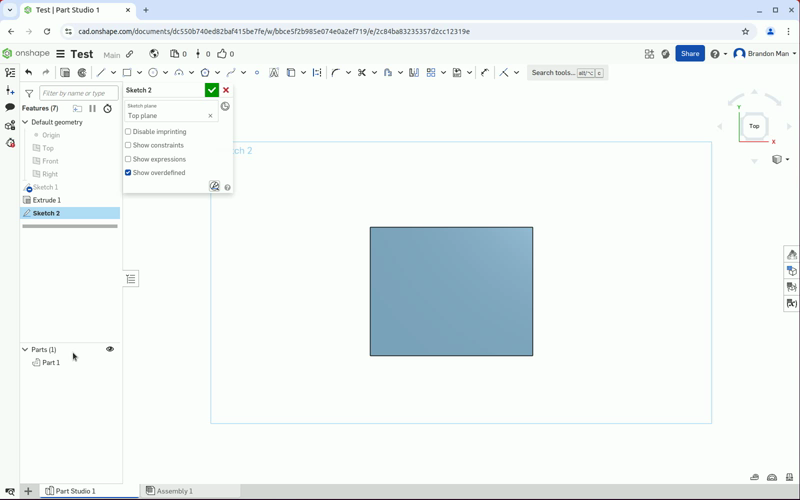
key(y)
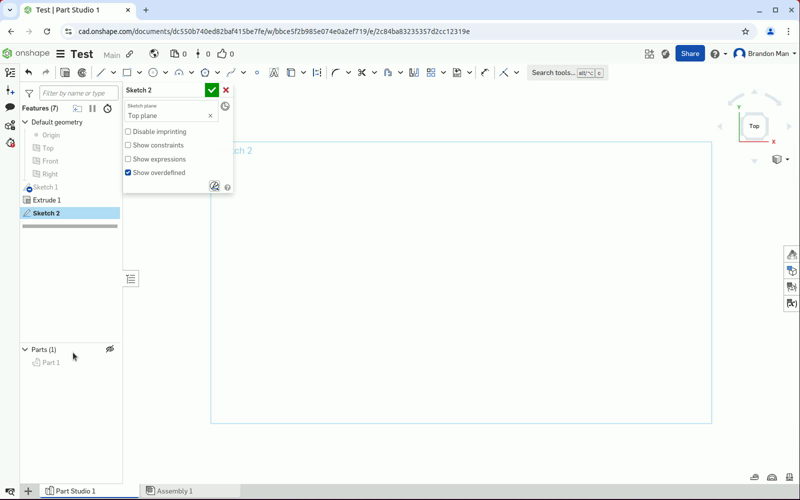
key(c)
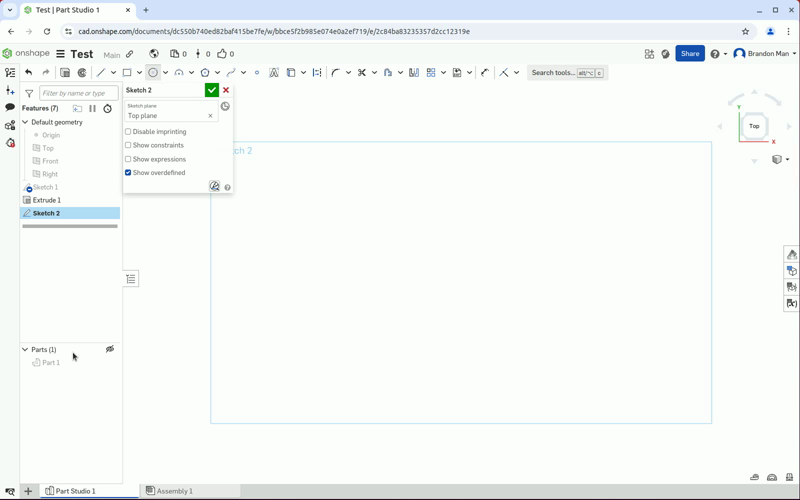
key_down(shift)
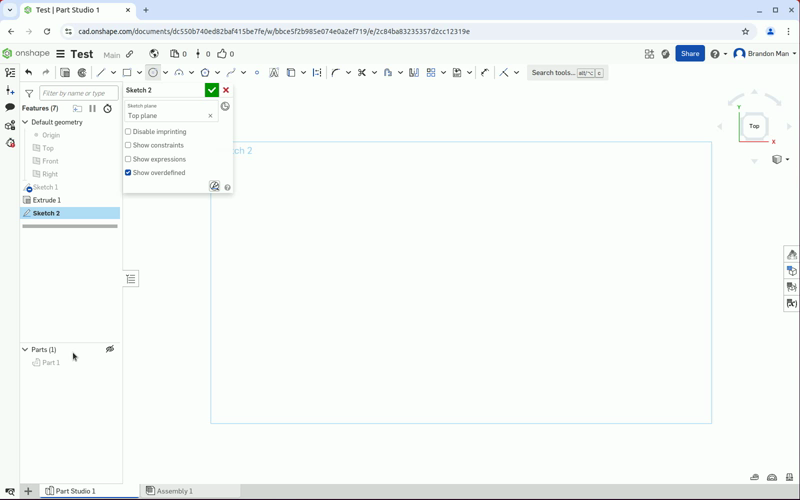
mouse_move(397, 237)
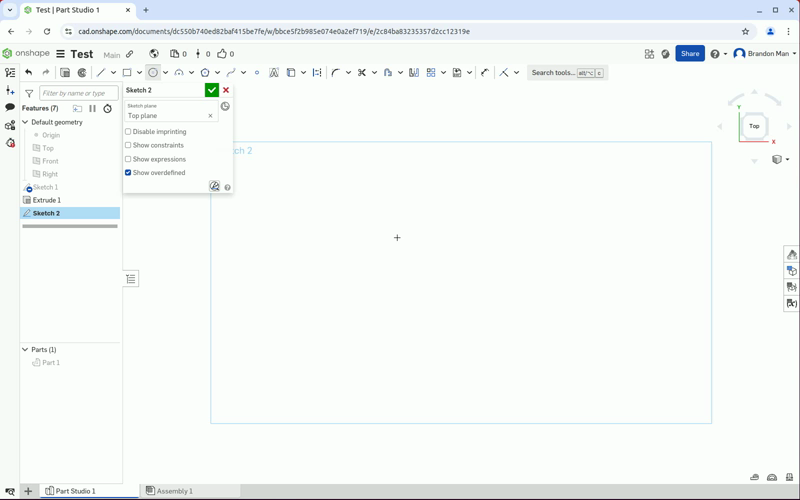
click(397, 237)
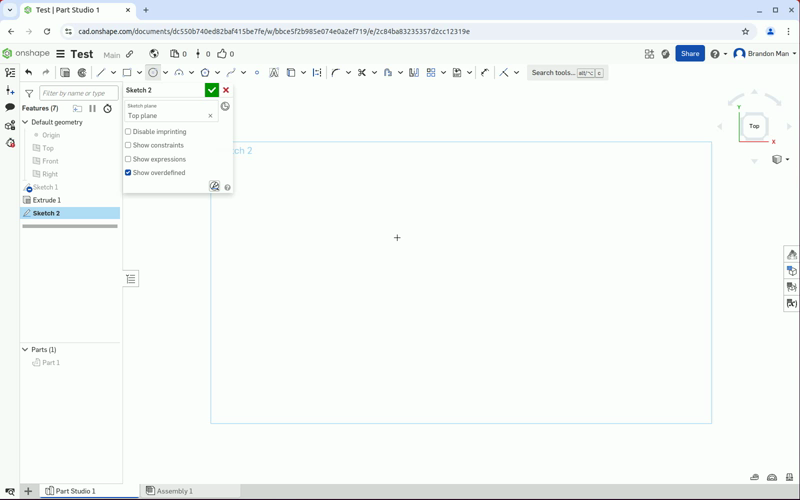
key_up(shift)
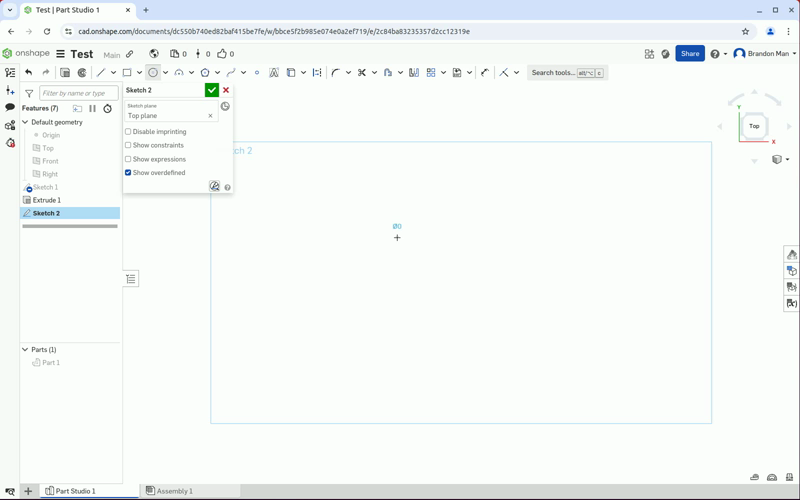
mouse_move(445, 237)
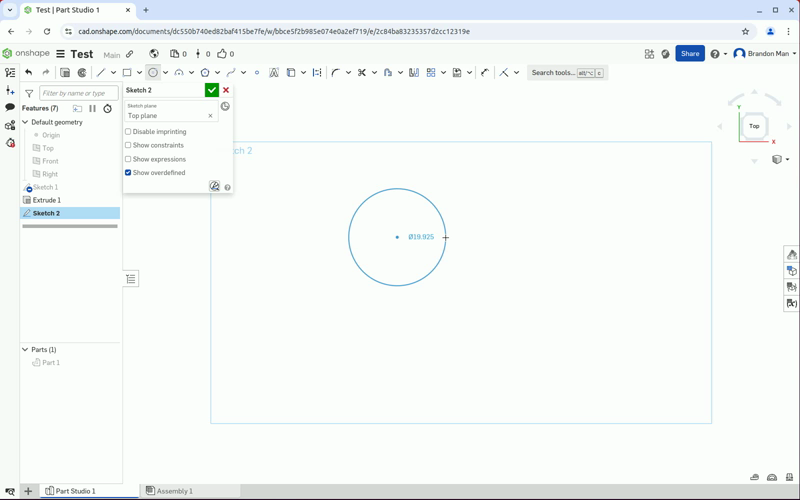
click(445, 237)
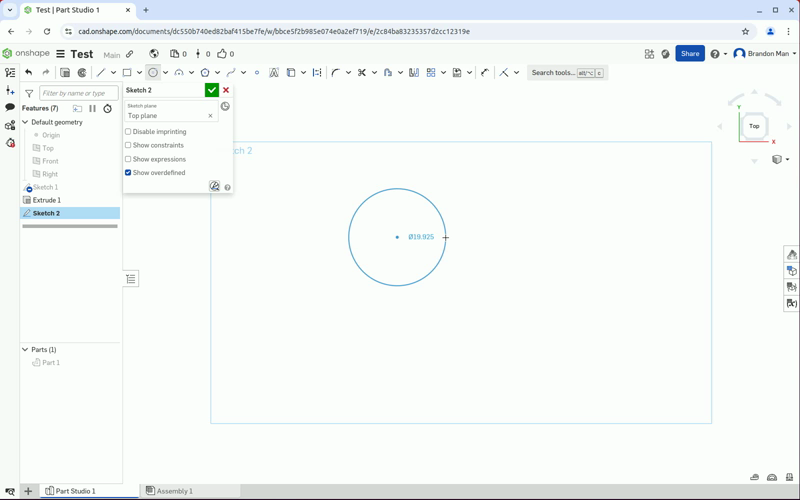
key(esc)
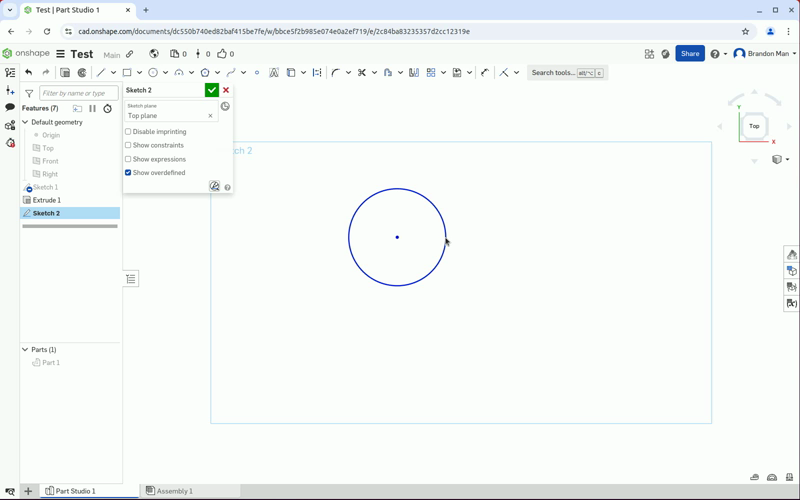
mouse_move(424, 202)
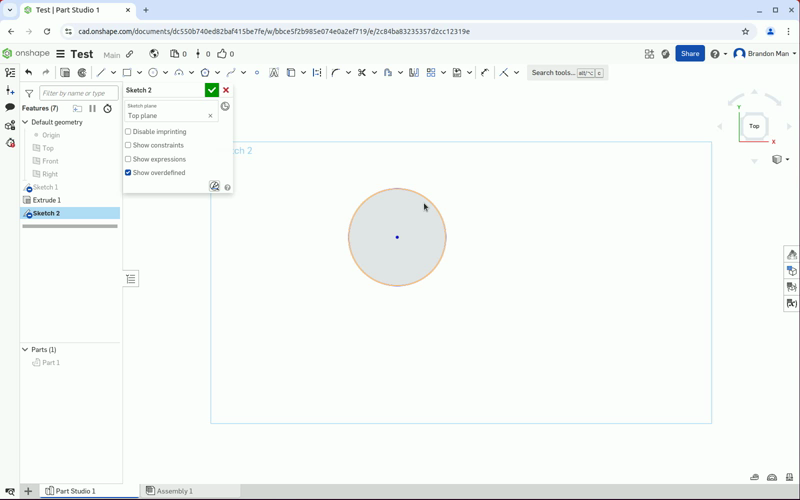
click(424, 202)
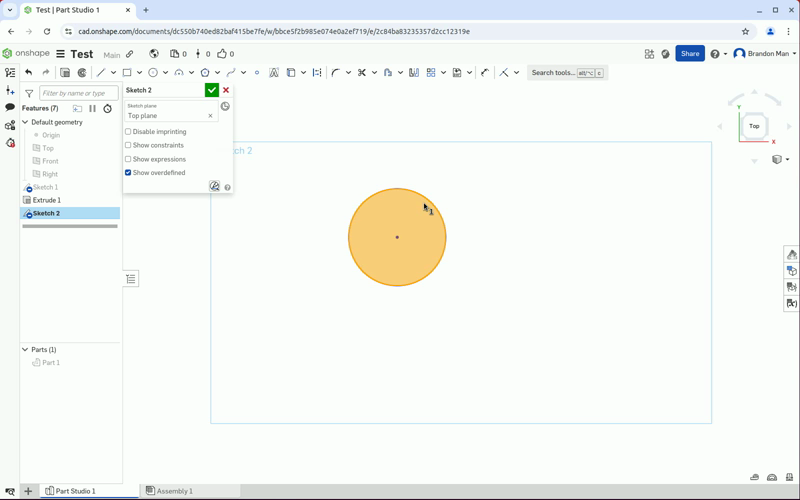
mouse_move(73, 352)
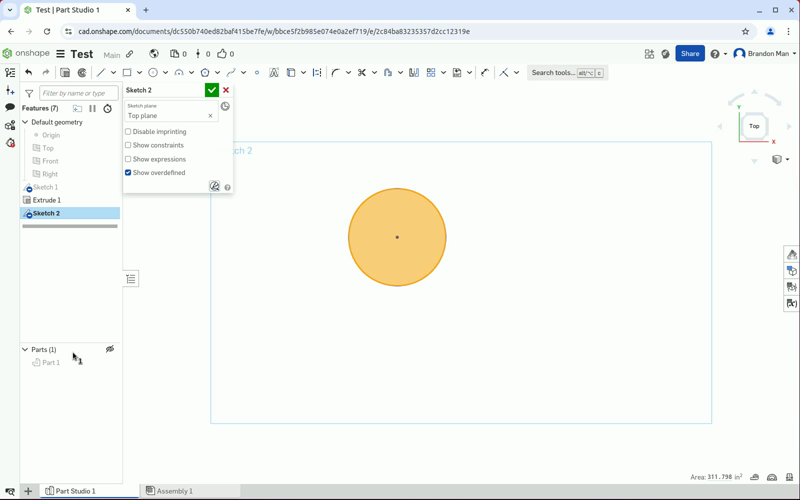
key(shift+y)
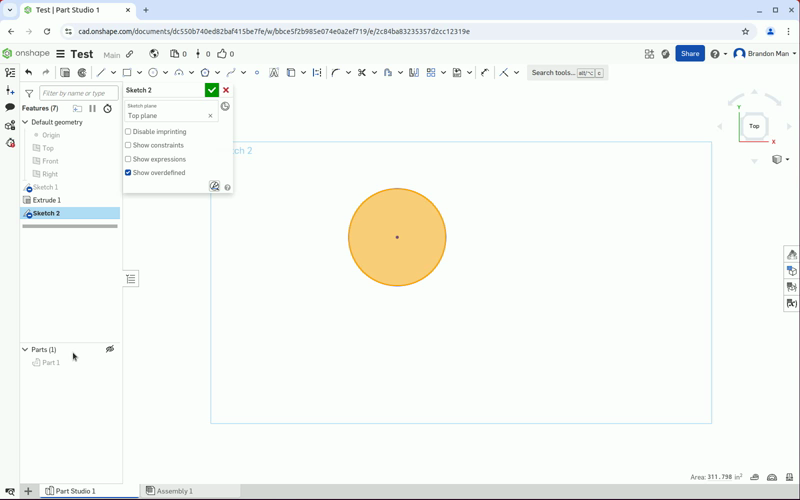
key(shift+e)
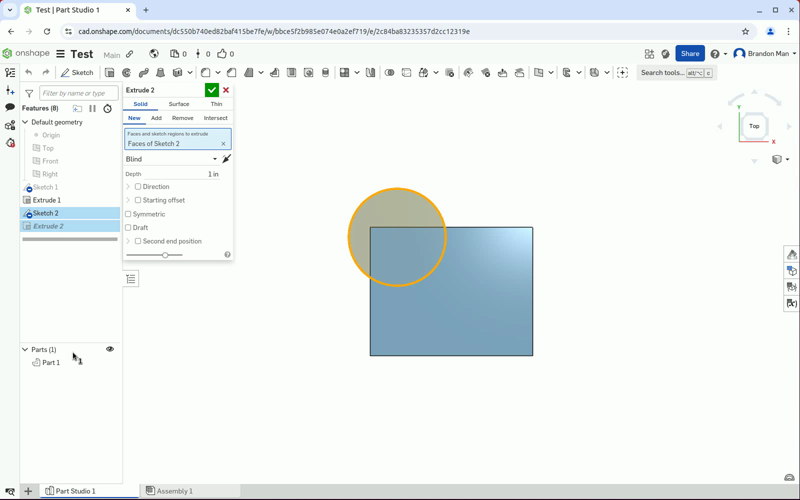
mouse_move(143, 106)
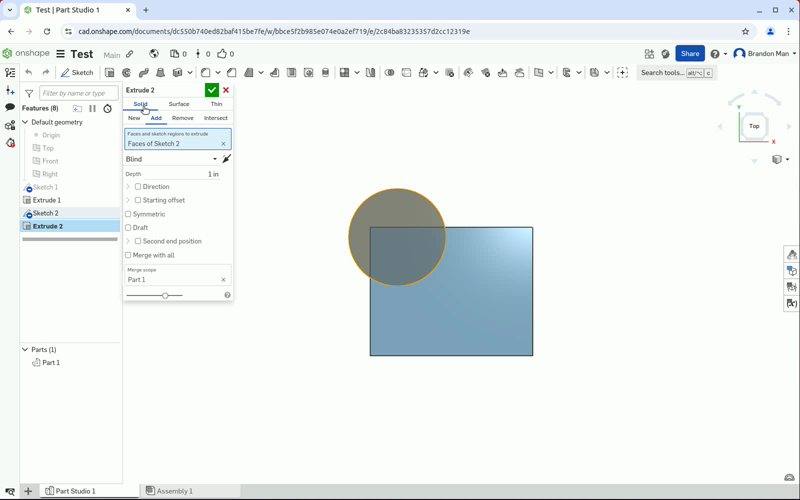
click(143, 106)
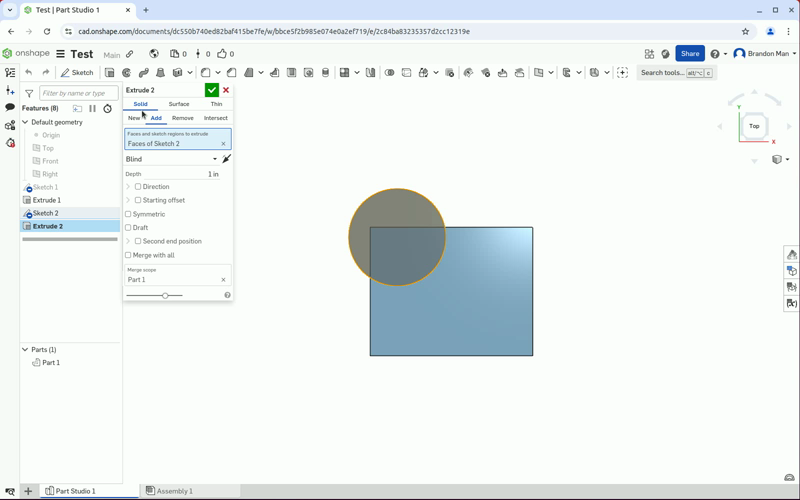
mouse_move(137, 120)
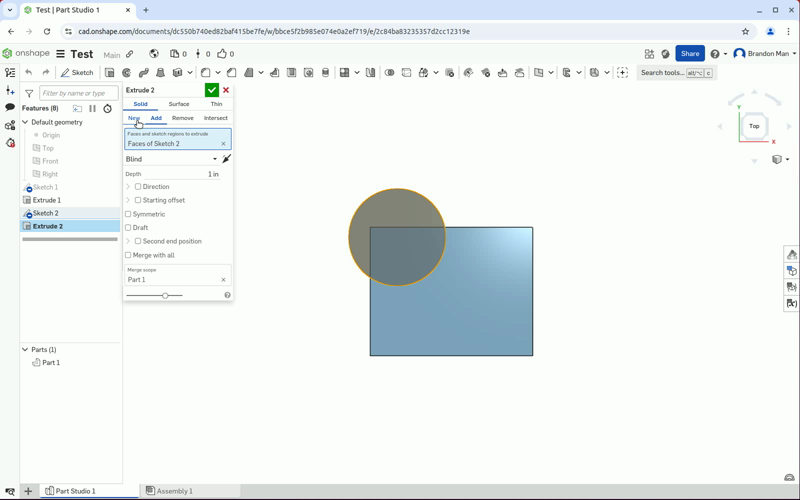
click(137, 120)
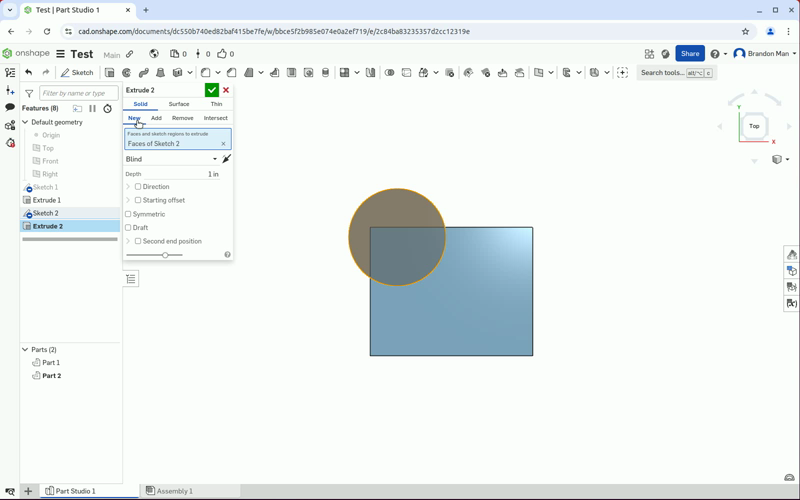
key(tab, 4)
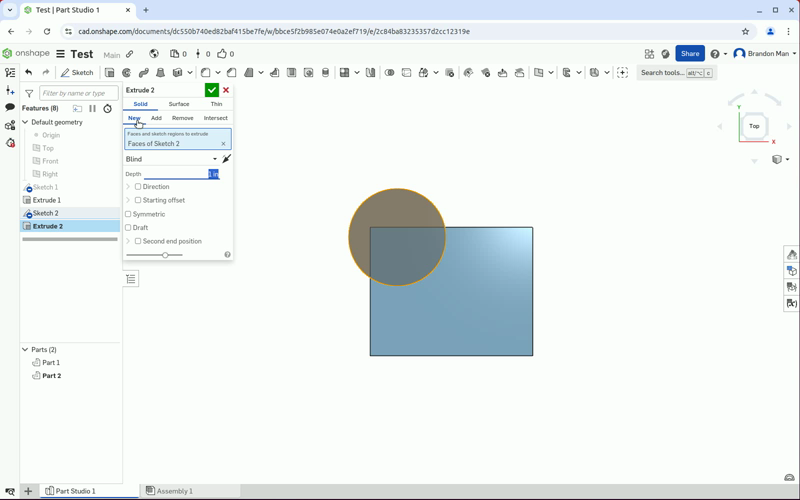
text(8.906)
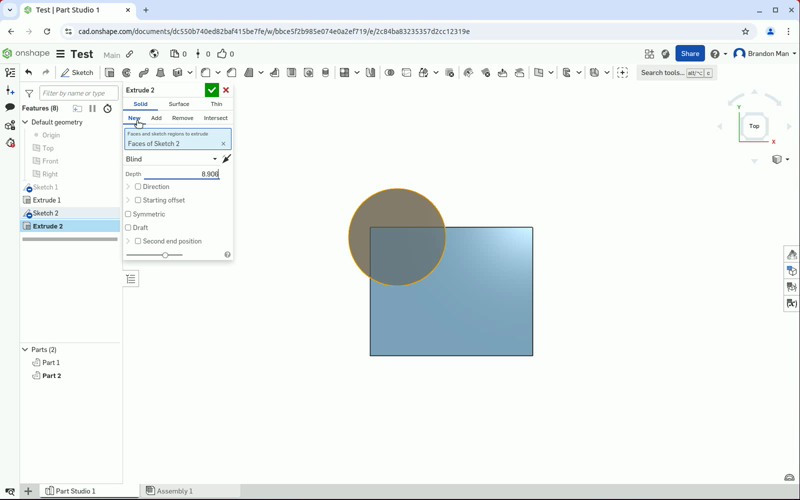
key(enter)
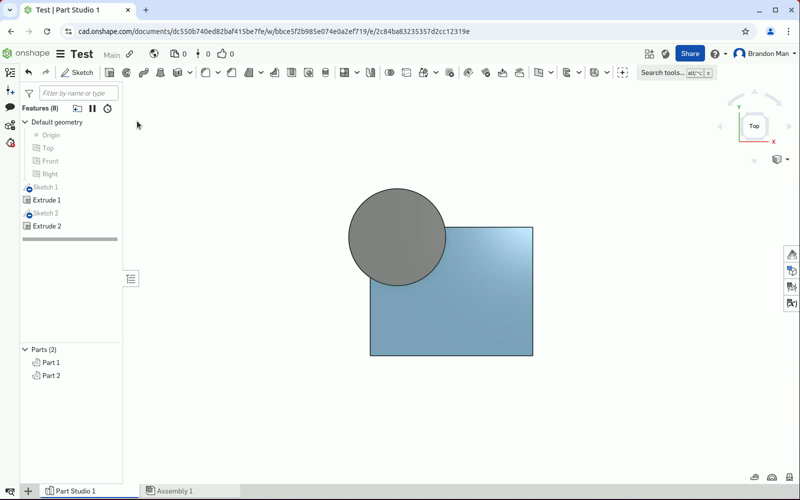
key(shift+h)
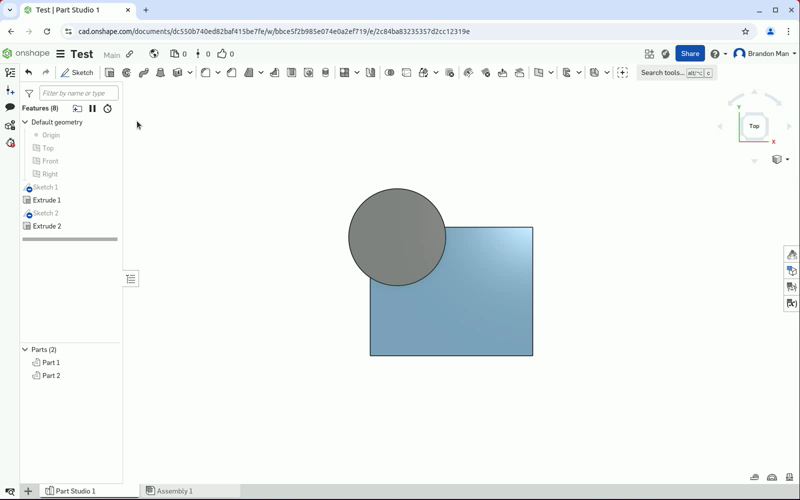
key(shift+h)
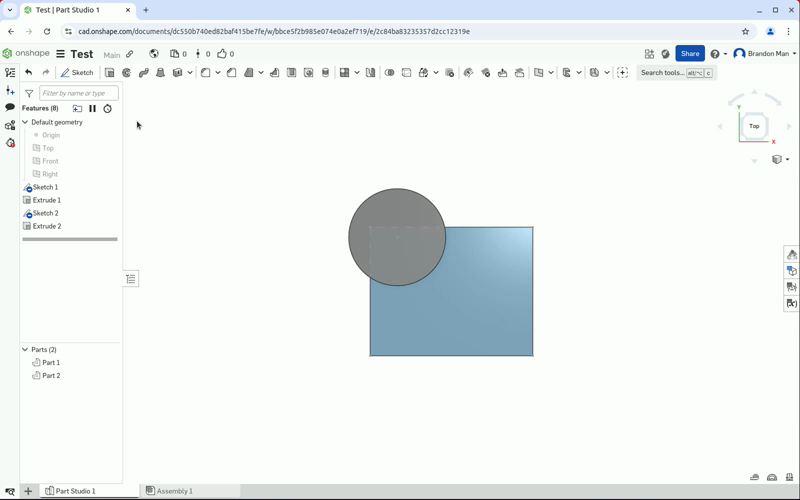
key(shift+7)
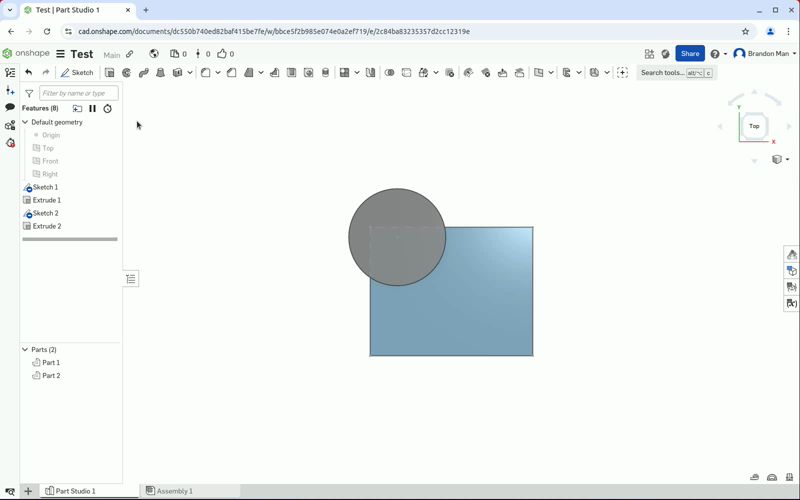
key(up, 3)
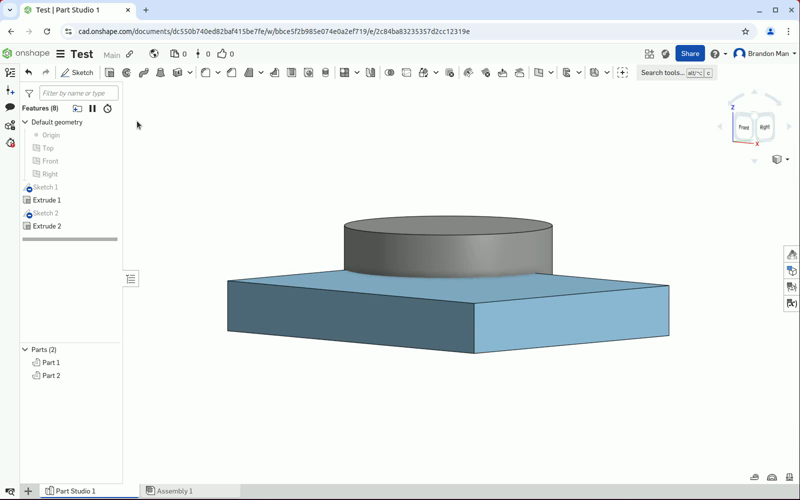
key(left, 3)
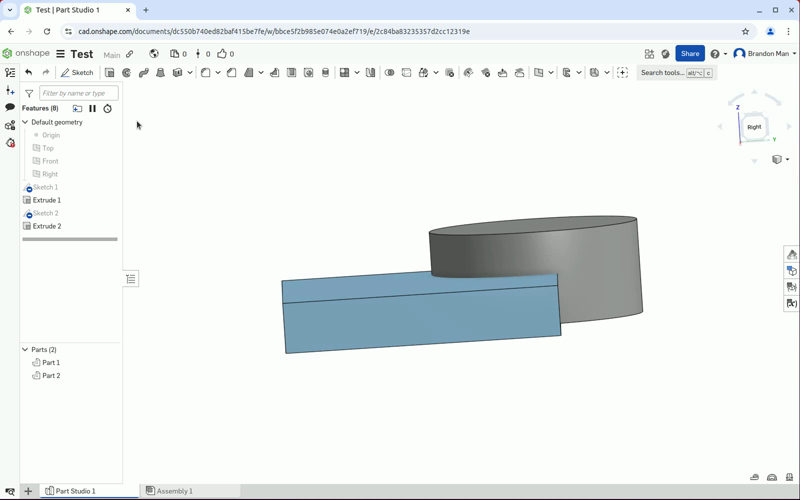
key(right, 3)
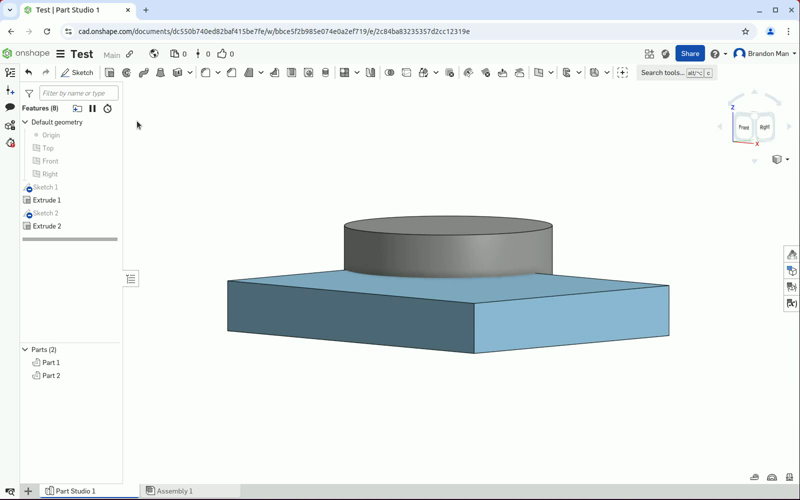
key(down, 3)
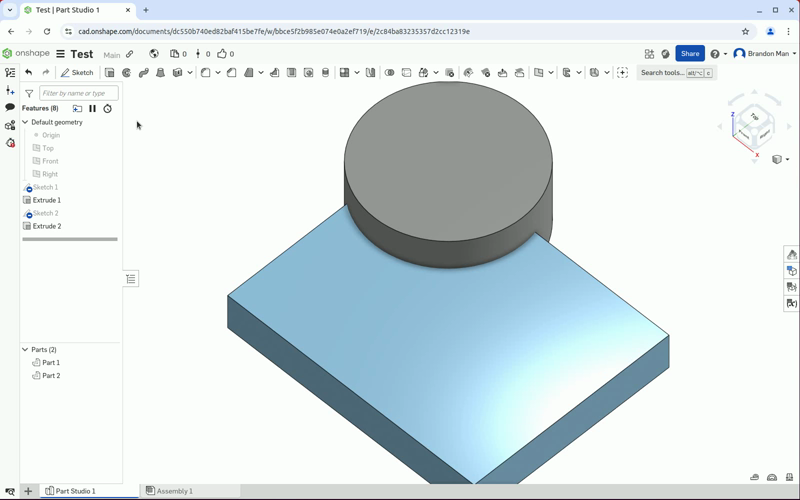
mouse_move(73, 189)
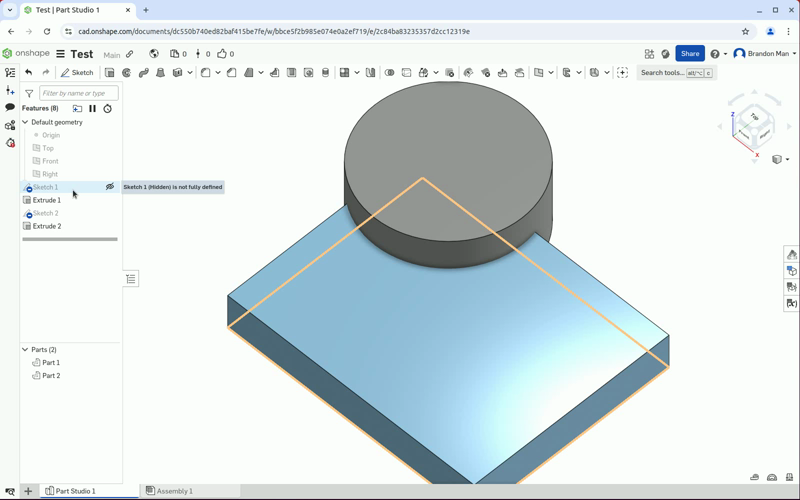
click(73, 189)